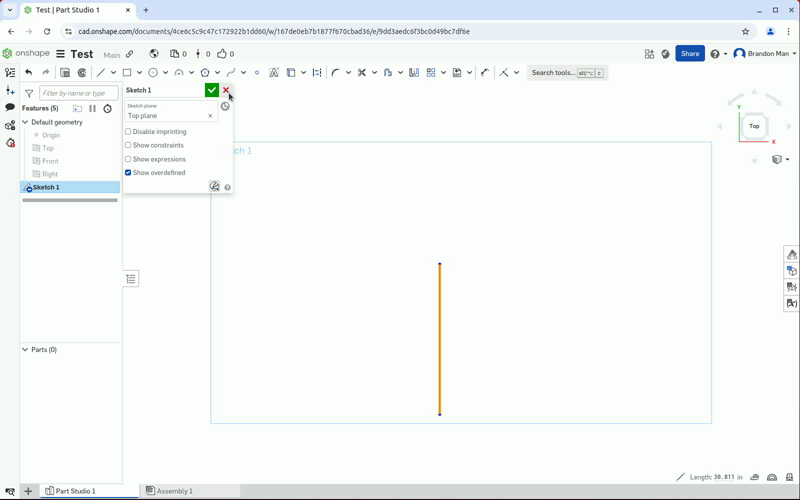
key(shift+h)
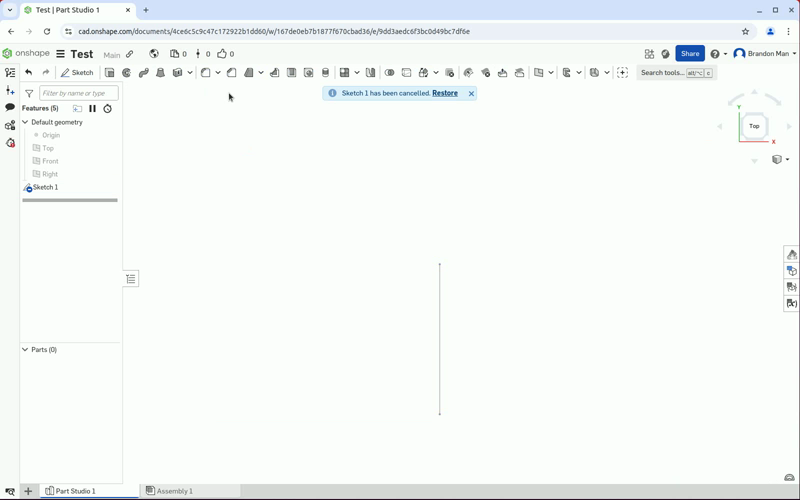
key(shift+s)
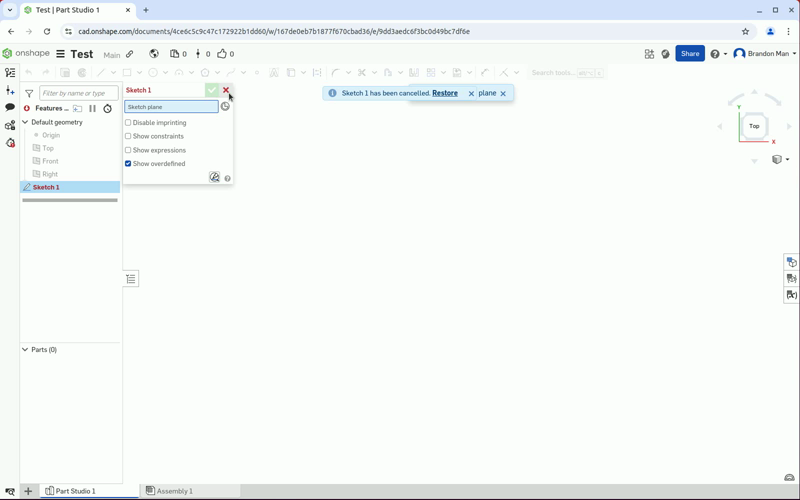
mouse_move(73, 150)
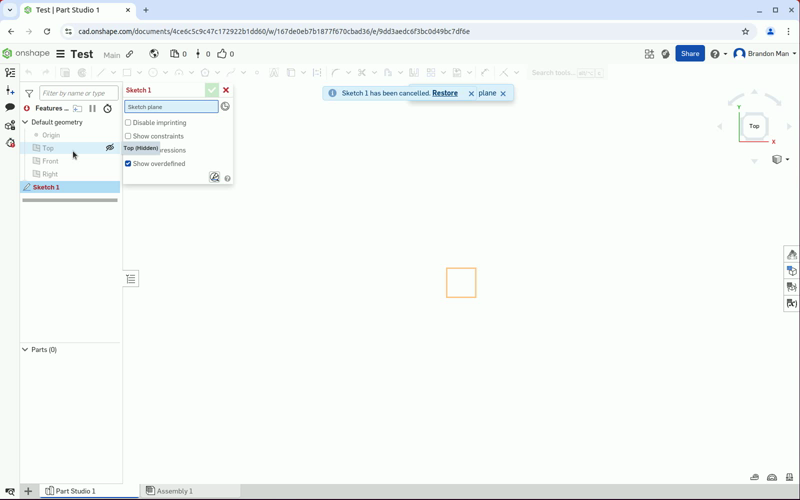
click(73, 150)
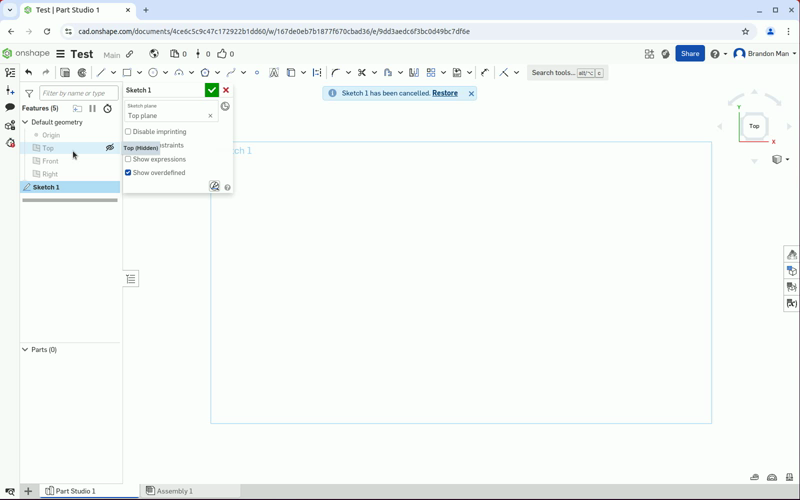
mouse_move(73, 352)
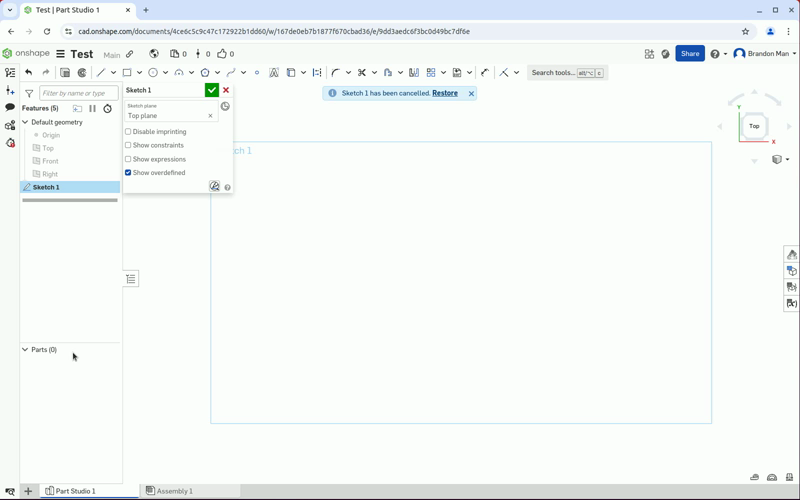
key(y)
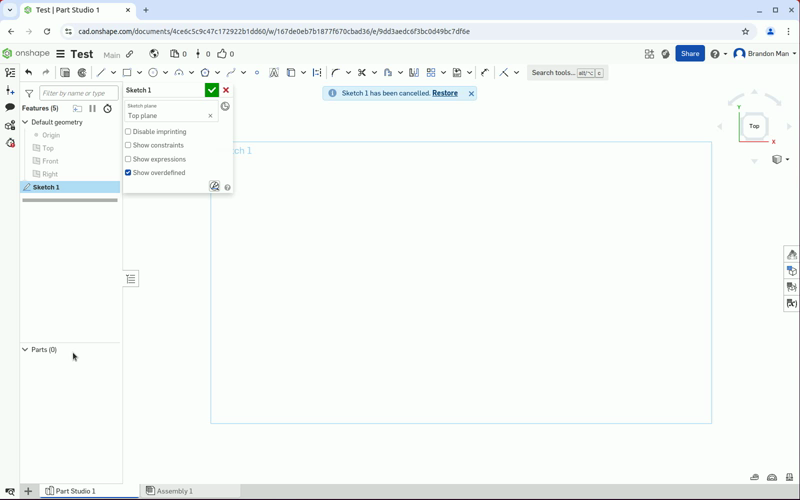
key(c)
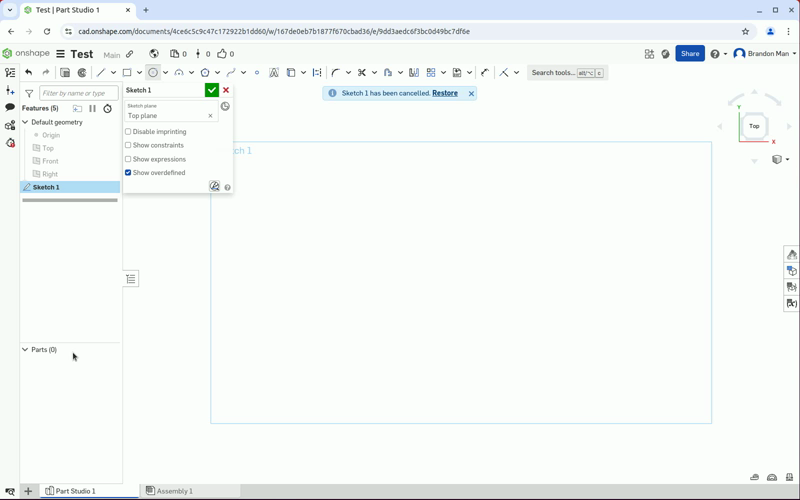
key_down(shift)
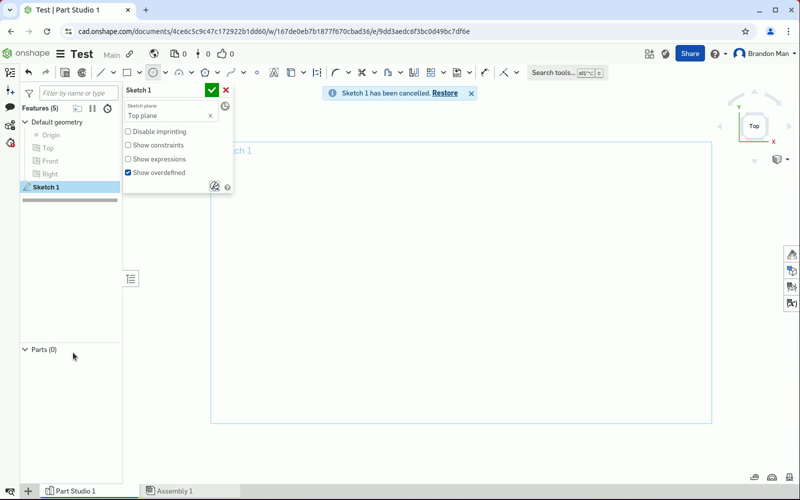
mouse_move(461, 282)
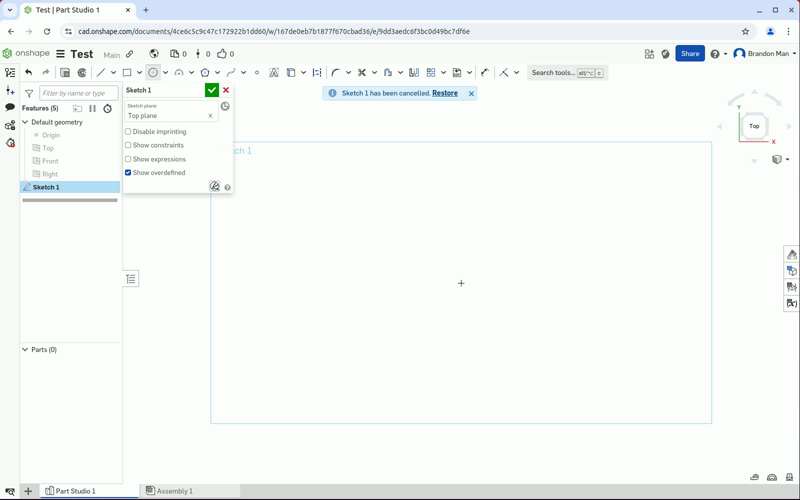
click(461, 282)
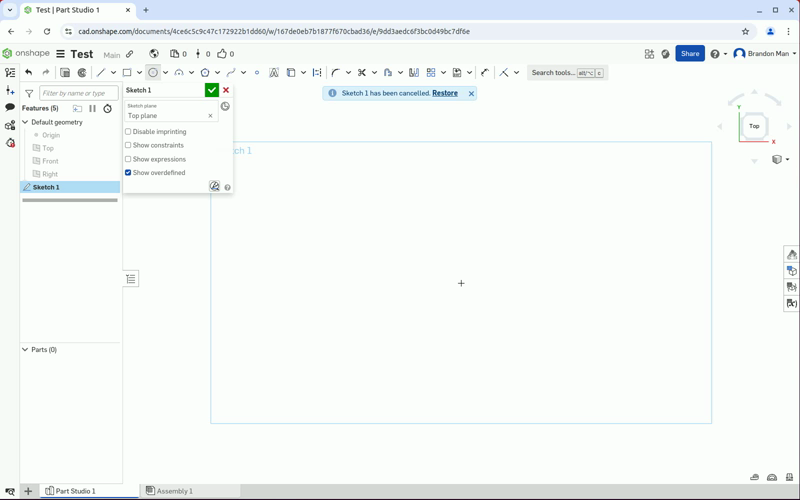
key_up(shift)
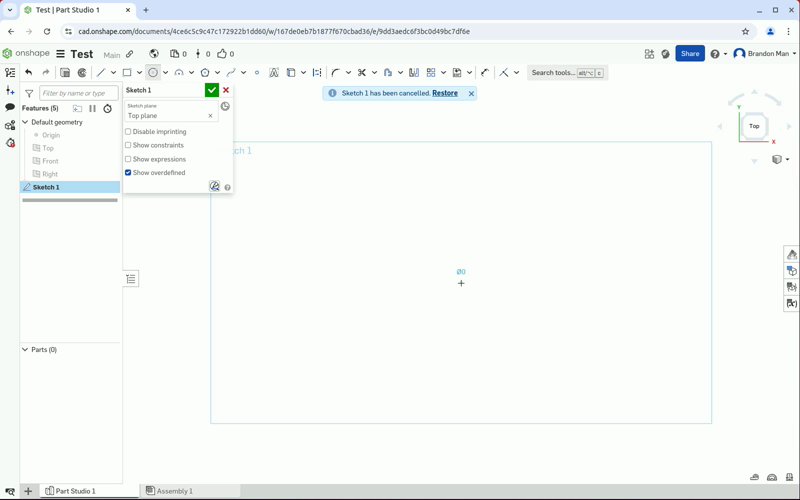
mouse_move(545, 282)
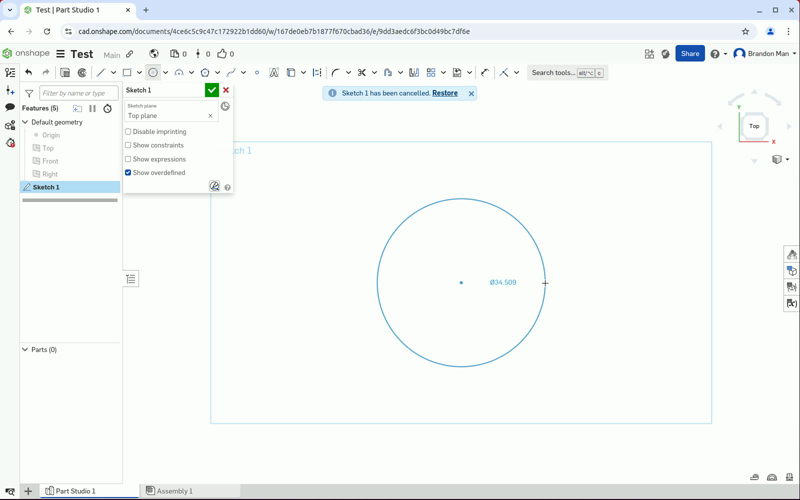
click(545, 282)
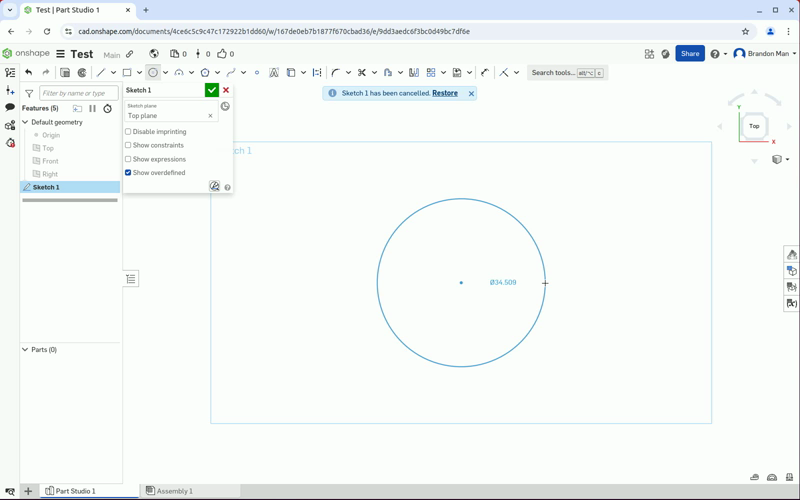
key(esc)
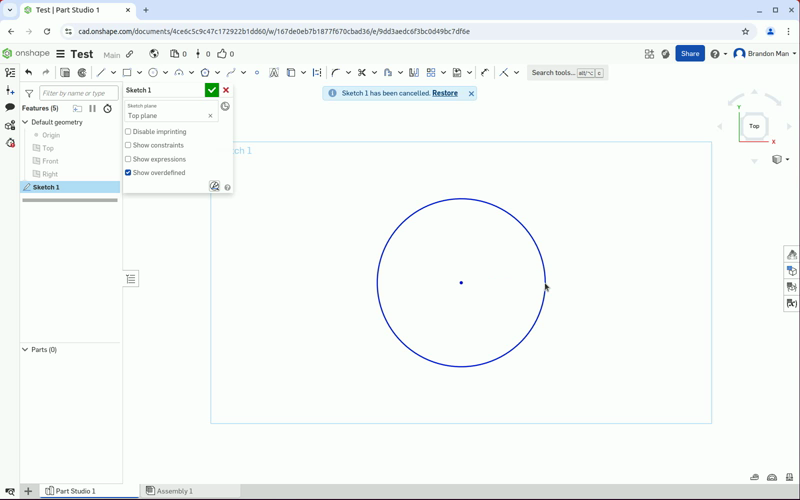
mouse_move(397, 272)
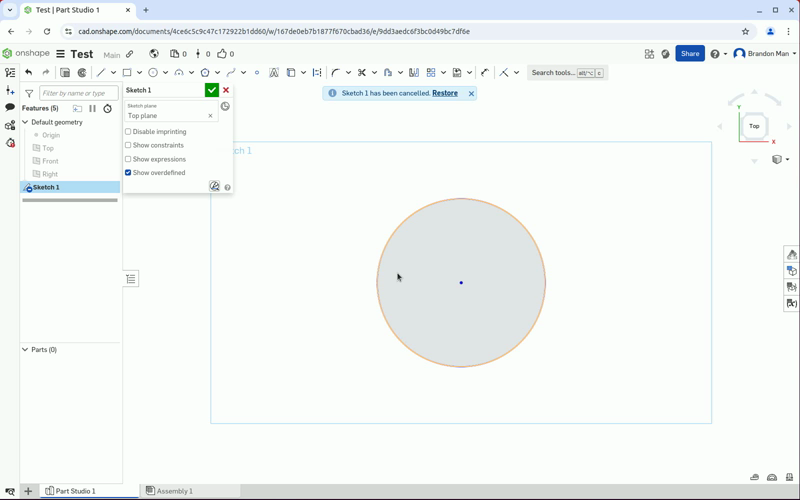
click(397, 272)
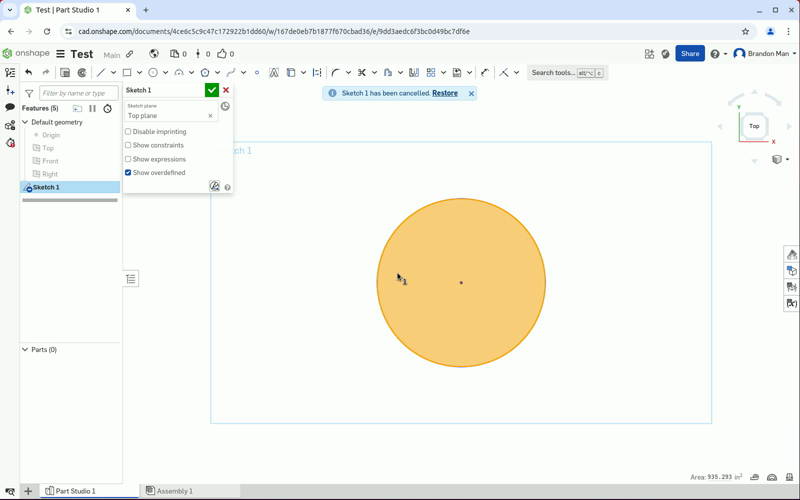
mouse_move(73, 352)
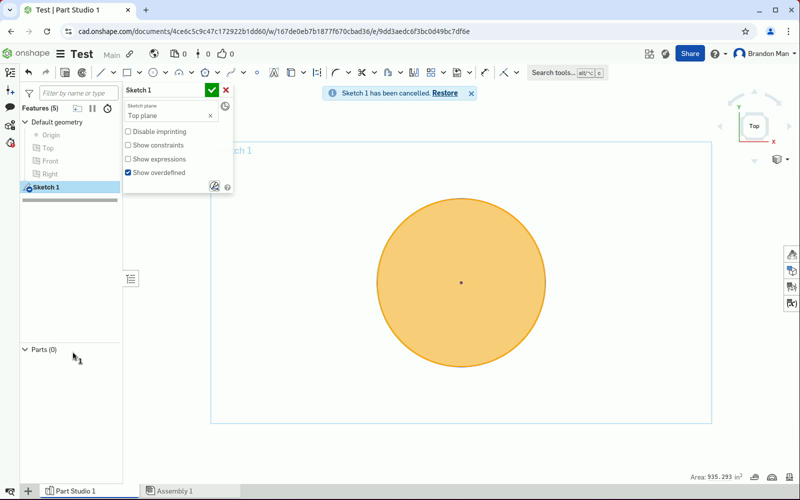
key(shift+y)
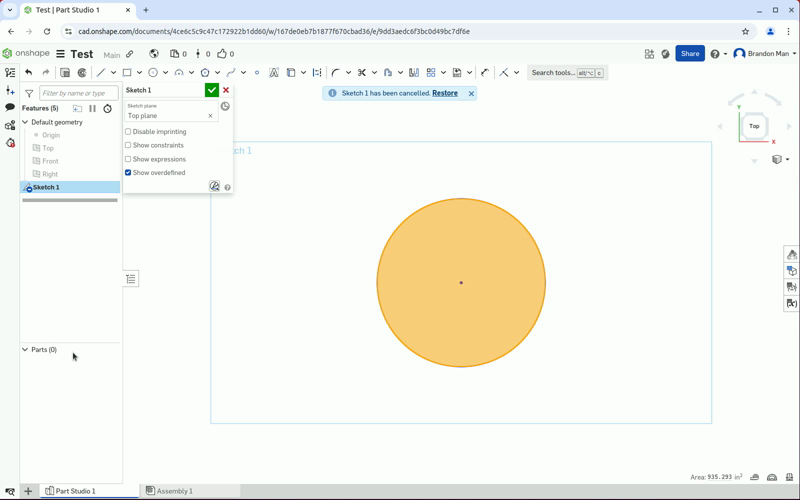
key(shift+e)
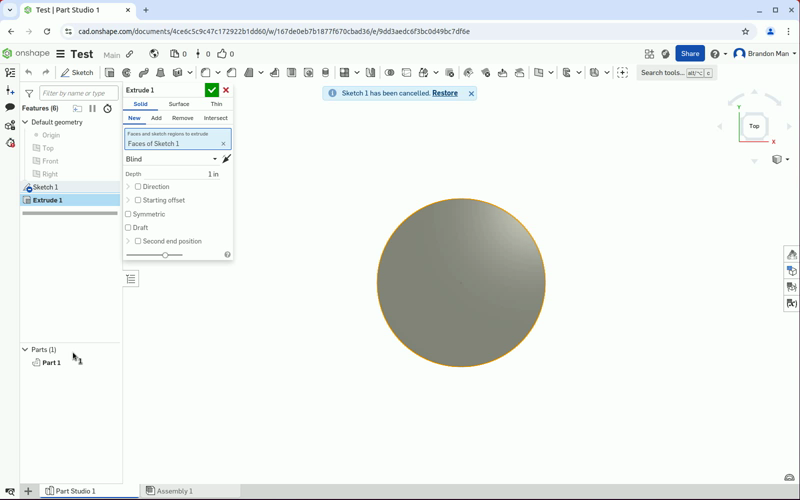
mouse_move(143, 106)
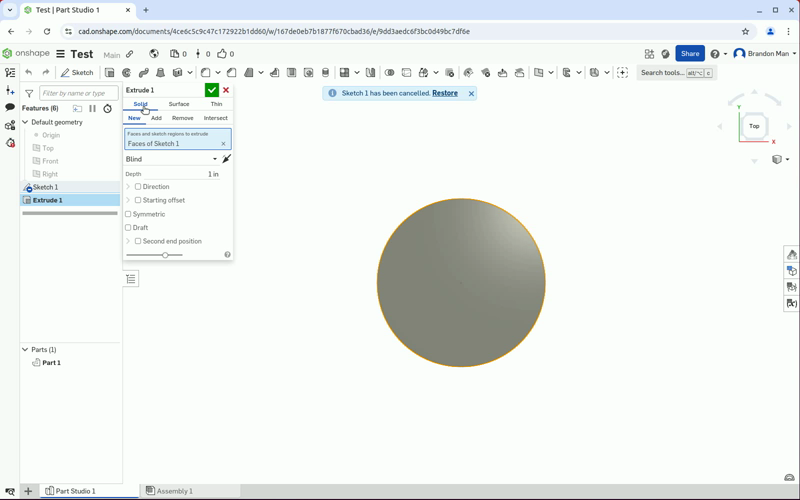
click(143, 106)
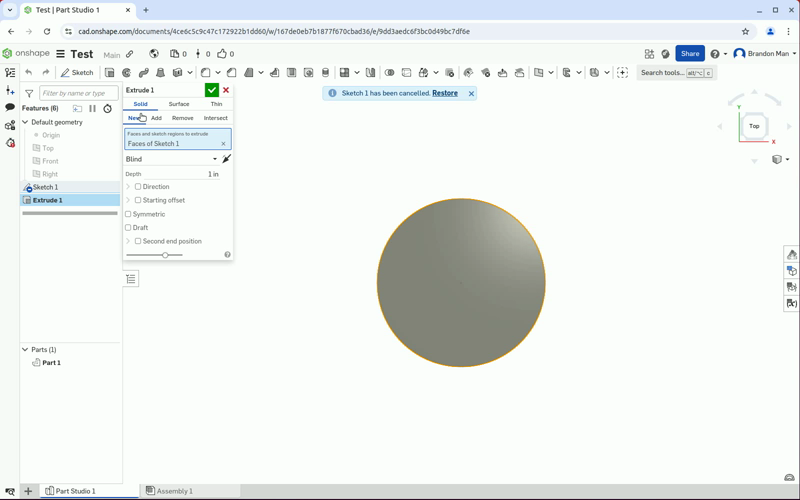
mouse_move(137, 120)
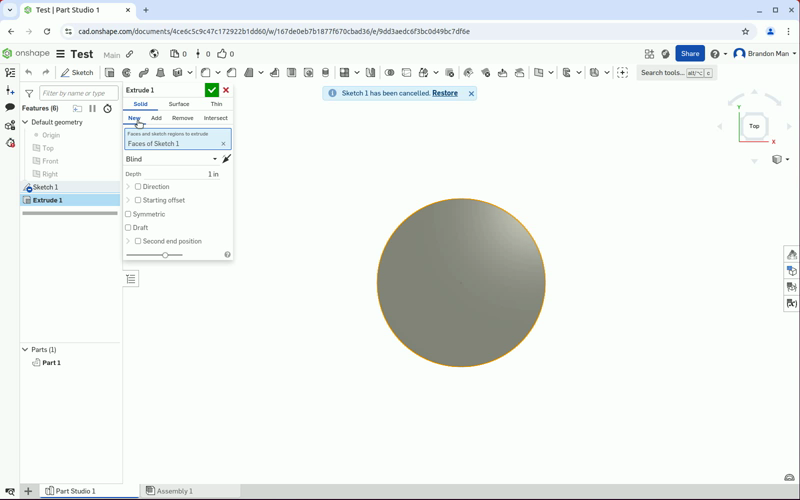
click(137, 120)
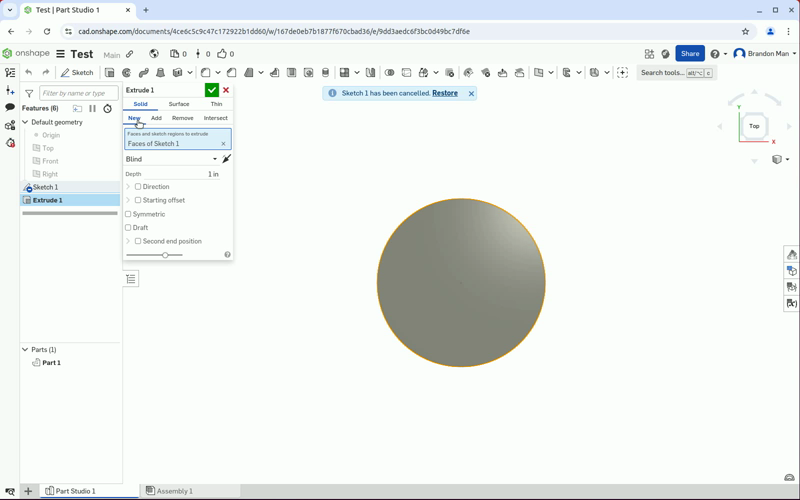
key(tab, 4)
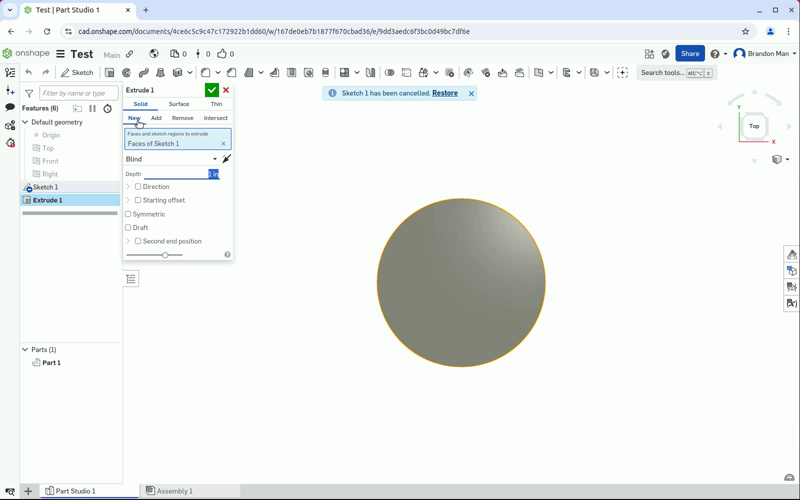
text(1.685)
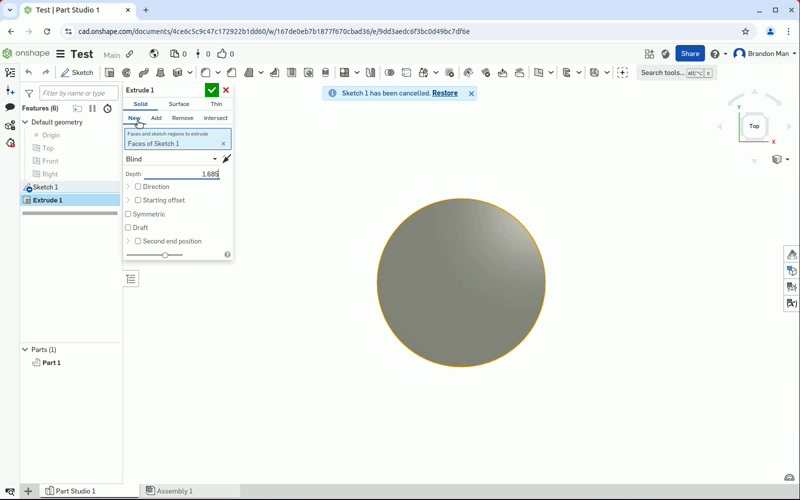
key(enter)
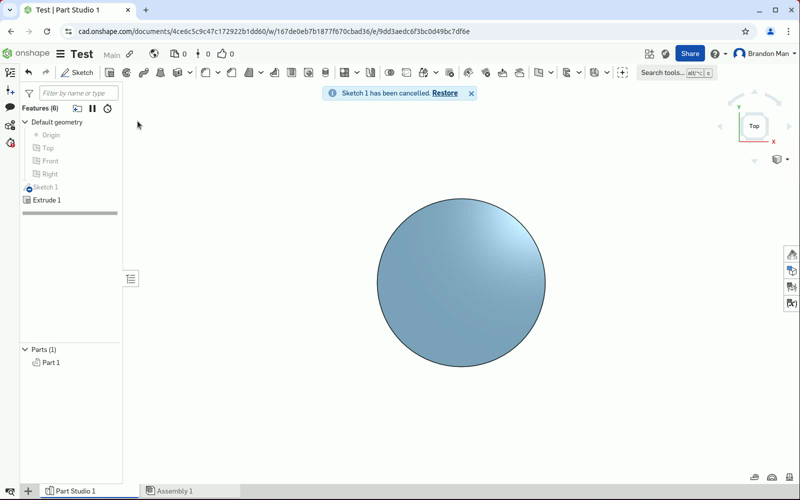
key(shift+h)
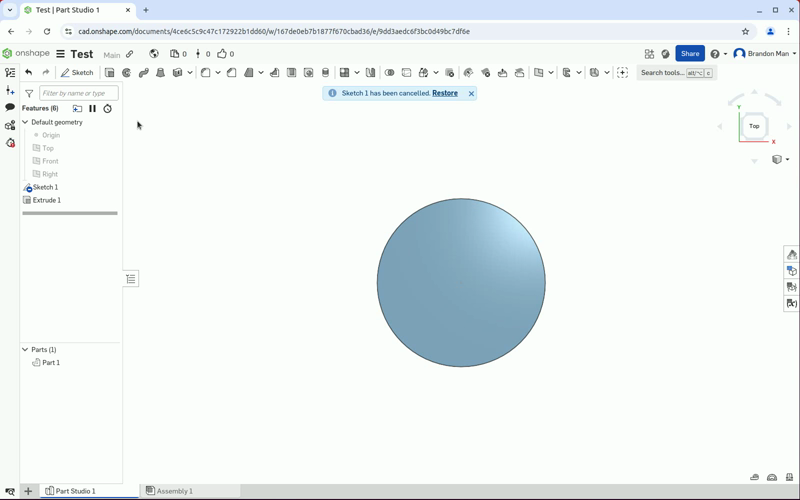
key(shift+h)
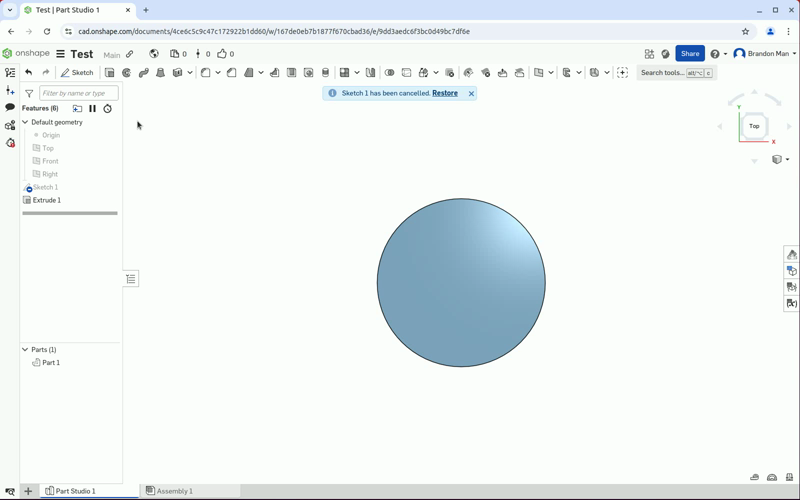
mouse_move(73, 189)
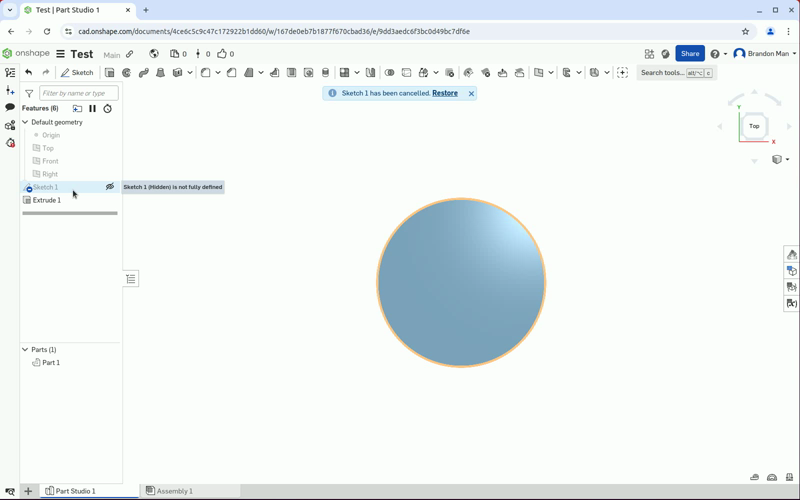
click(73, 189)
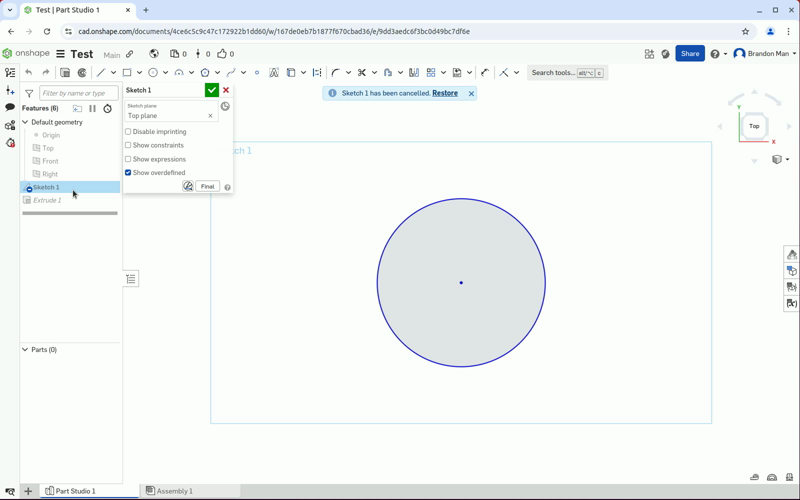
mouse_move(229, 92)
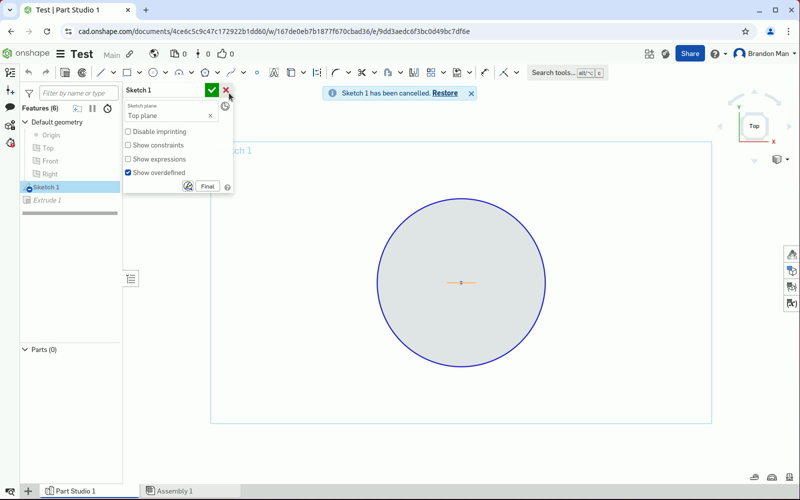
click(229, 92)
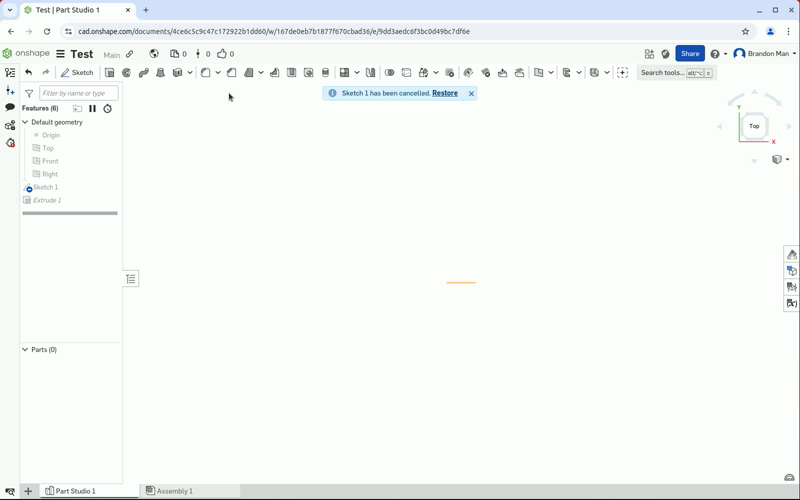
mouse_move(541, 75)
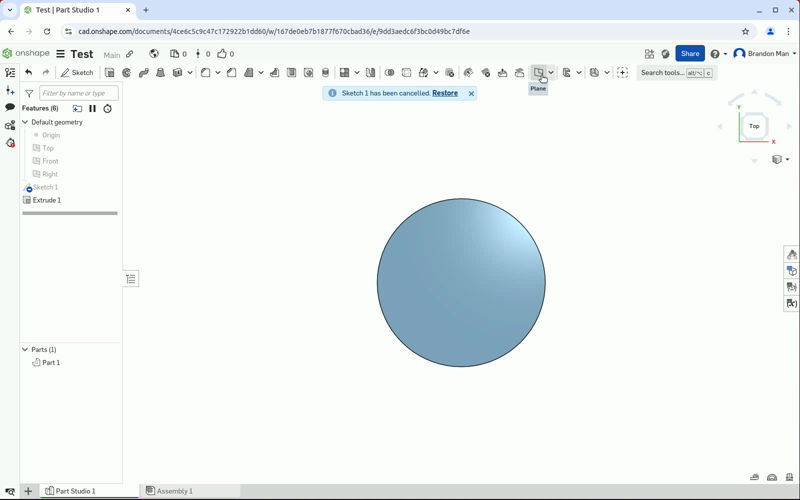
click(541, 75)
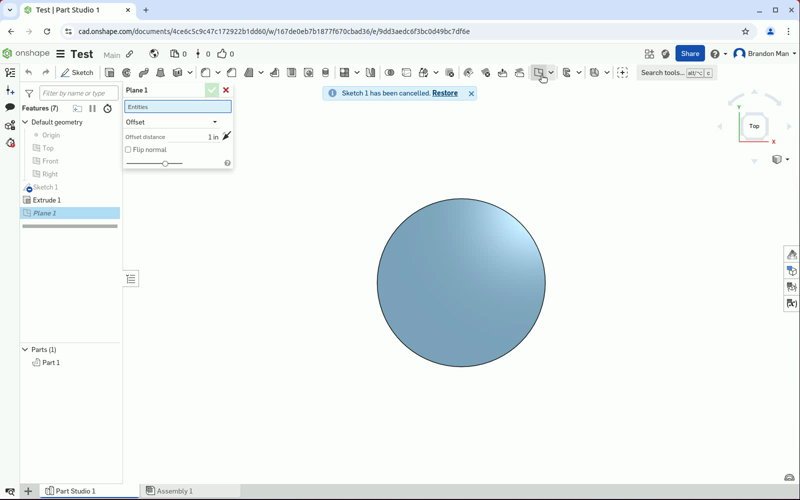
mouse_move(73, 150)
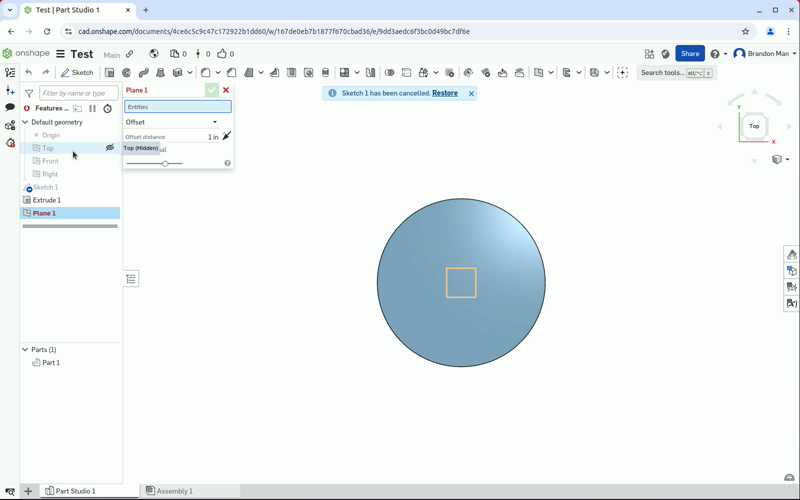
click(73, 150)
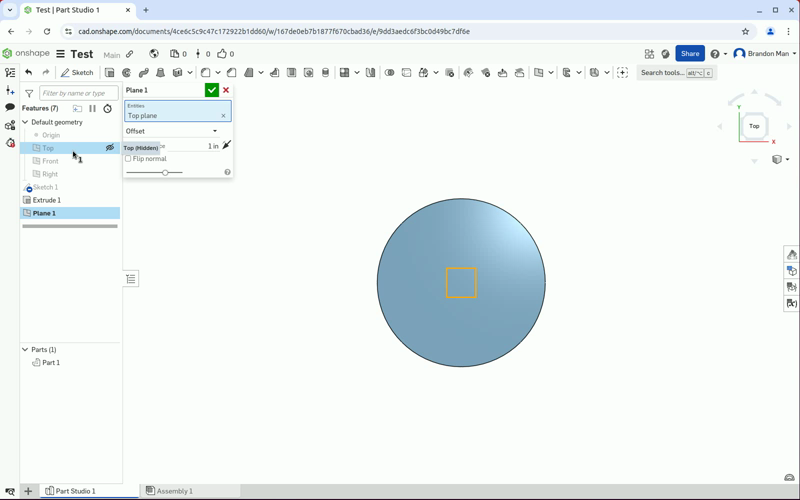
key(tab, 2)
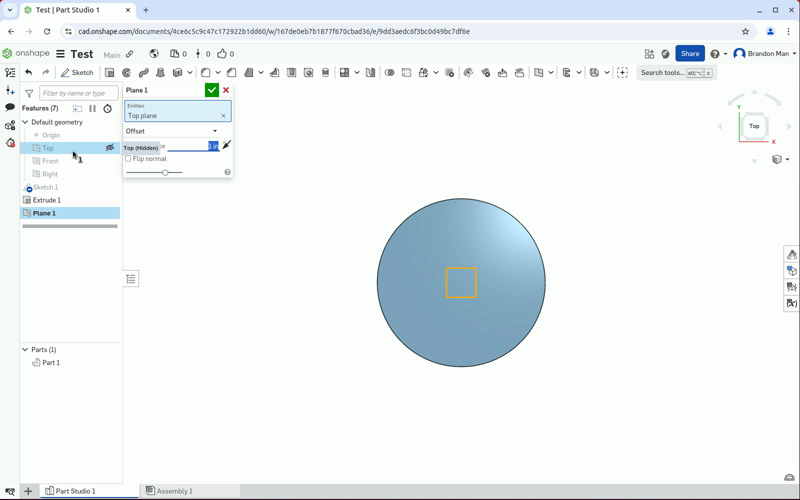
text(1.695)
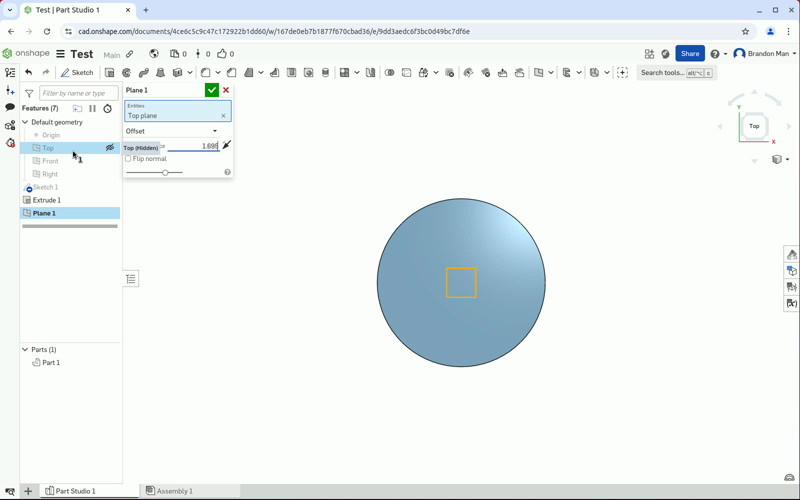
key(enter, 2)
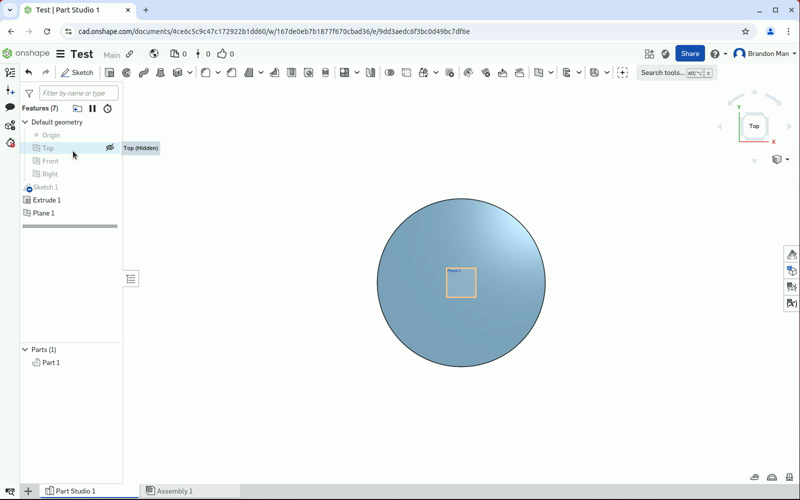
key(shift+s)
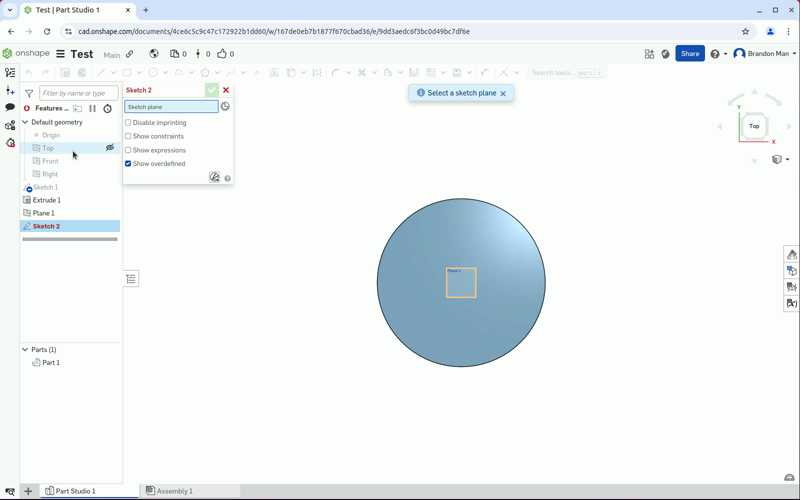
mouse_move(73, 215)
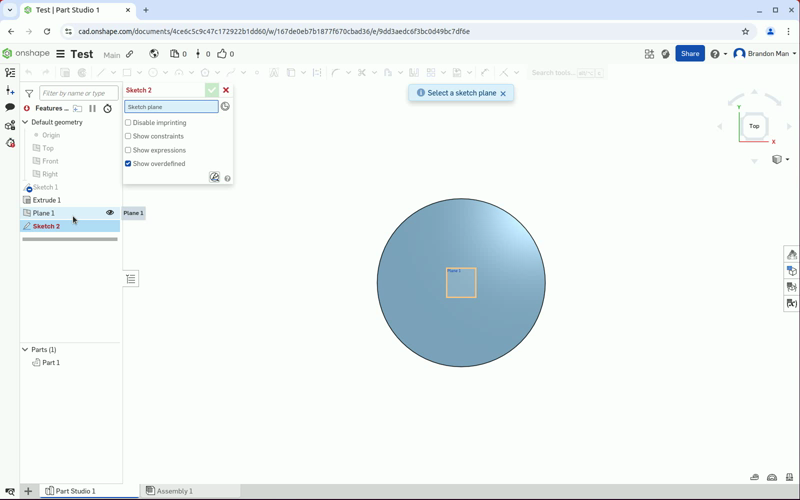
click(73, 215)
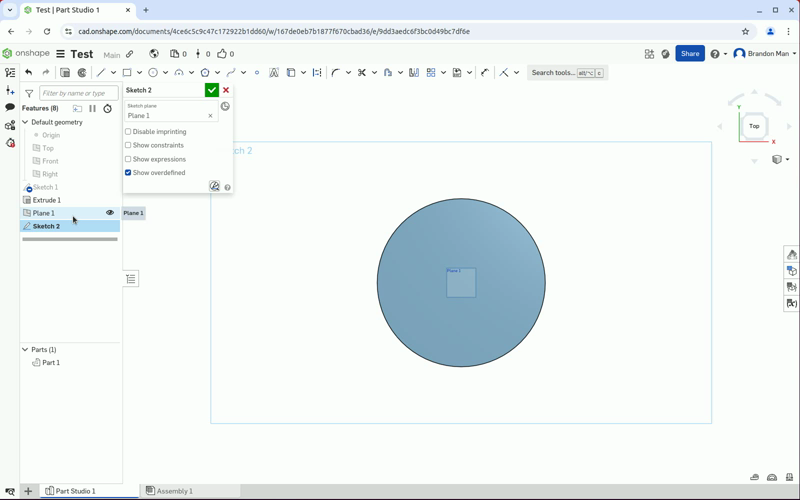
mouse_move(73, 352)
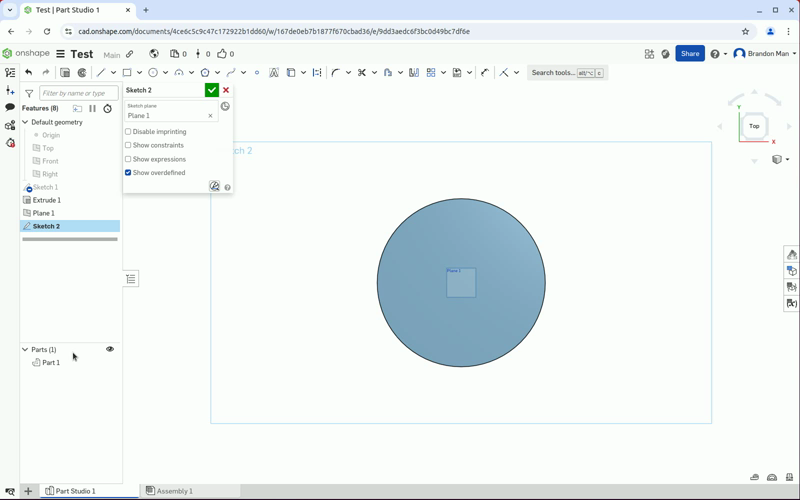
key(y)
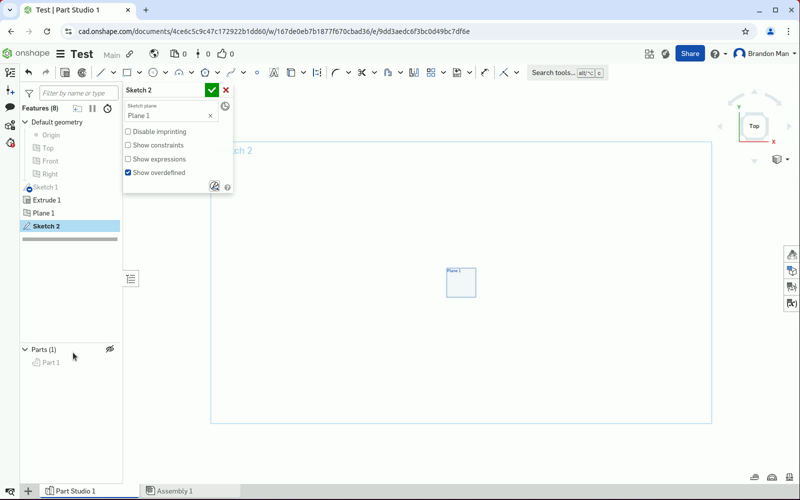
key(c)
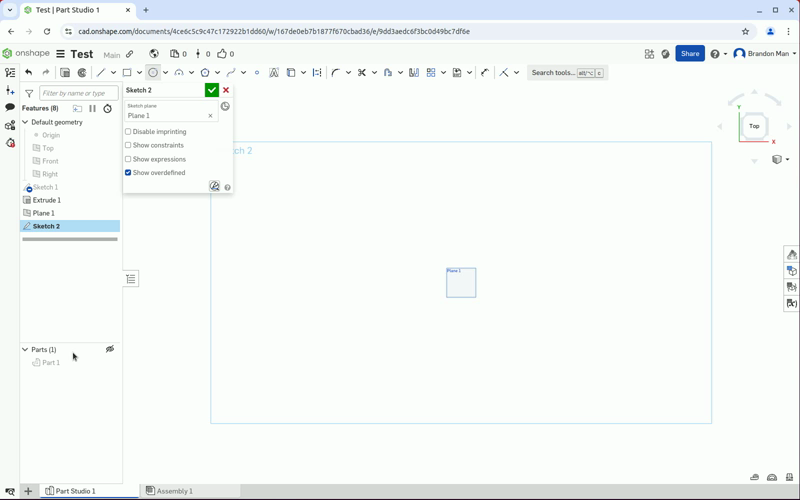
key_down(shift)
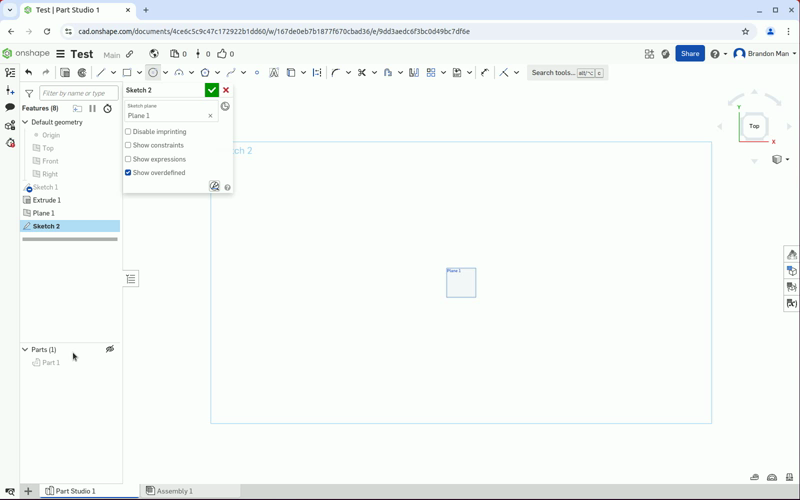
mouse_move(461, 282)
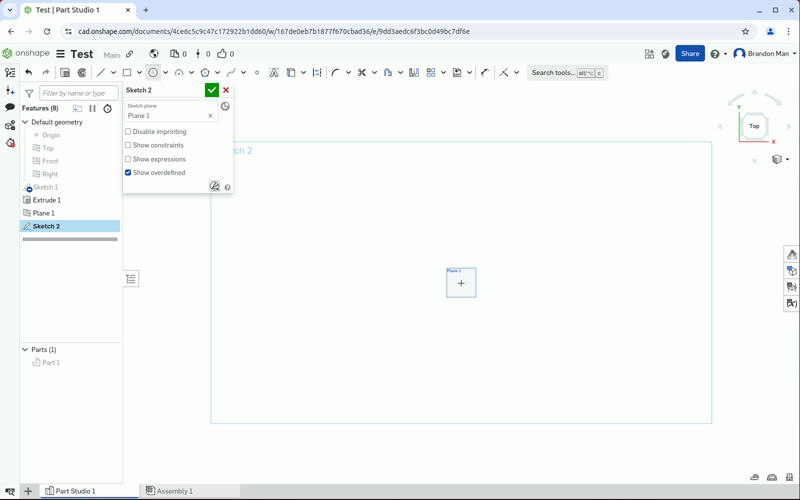
click(461, 282)
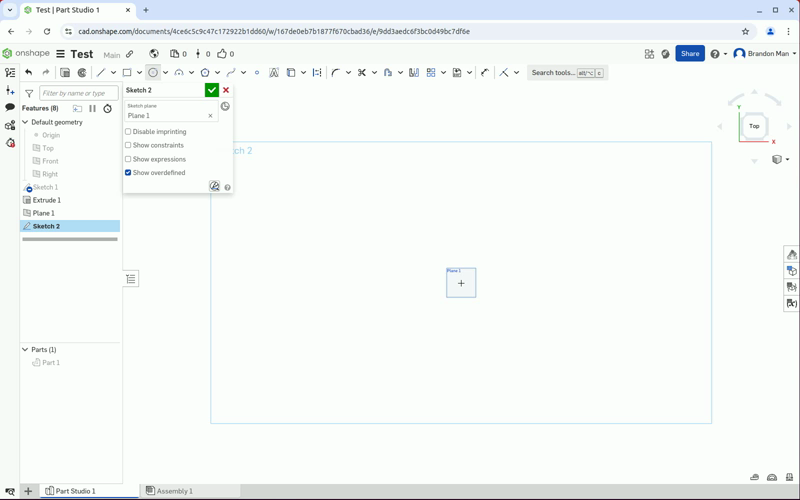
key_up(shift)
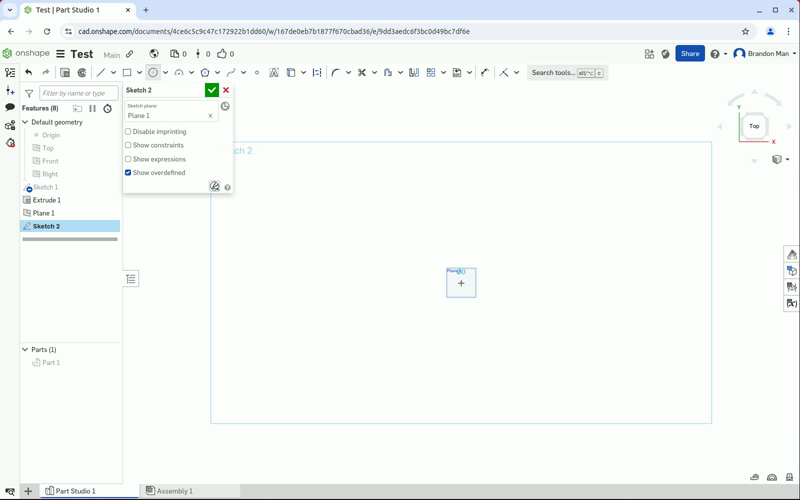
mouse_move(545, 282)
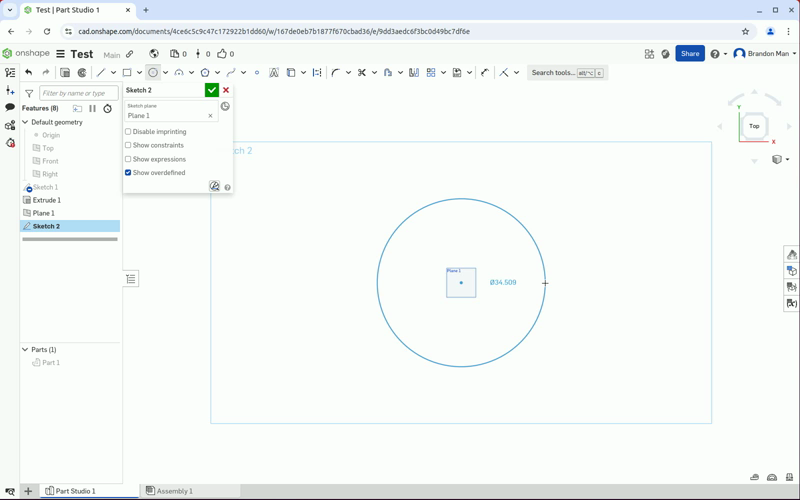
click(545, 282)
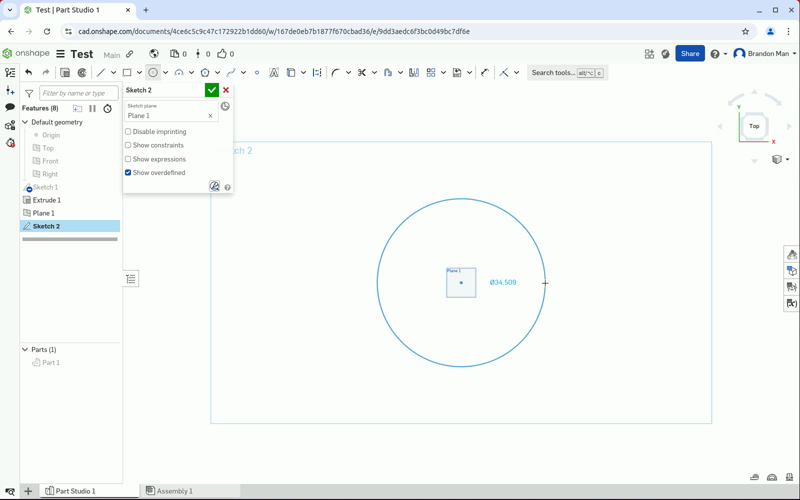
key(esc)
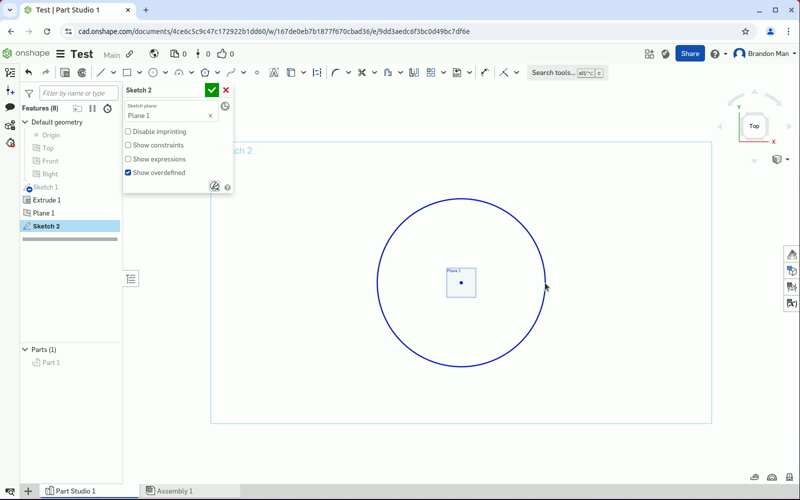
key(c)
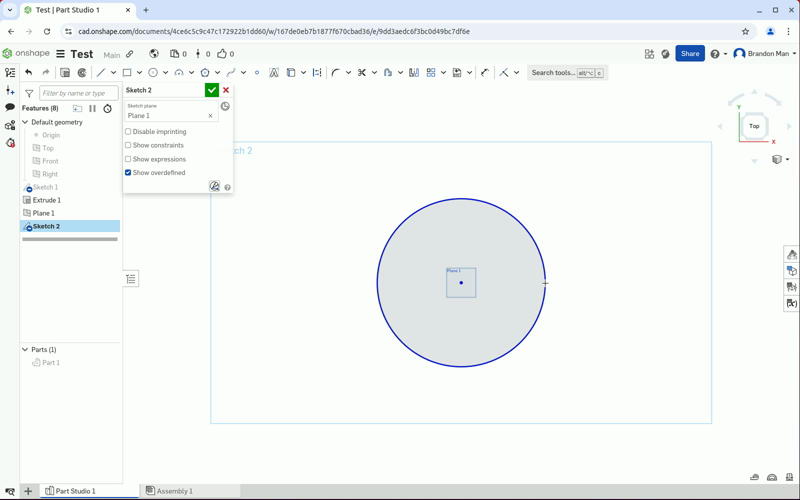
key_down(shift)
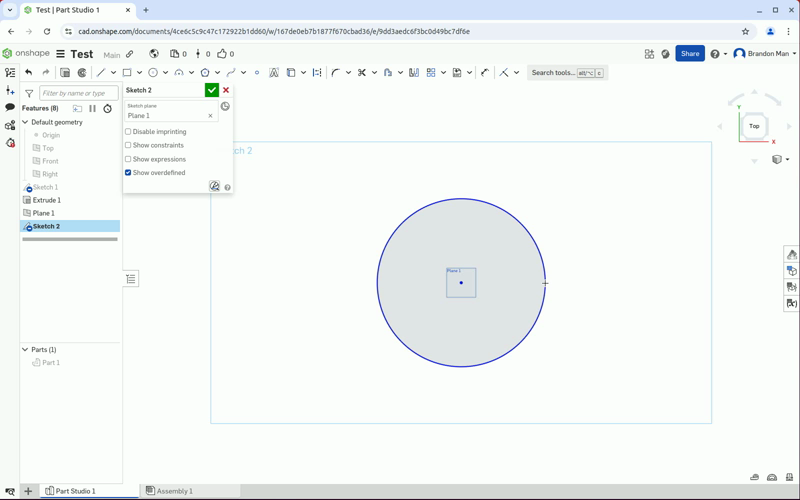
mouse_move(461, 282)
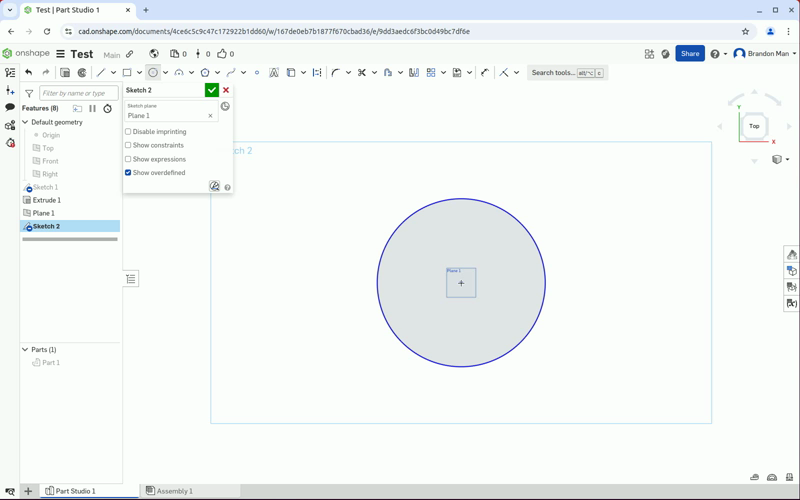
click(461, 282)
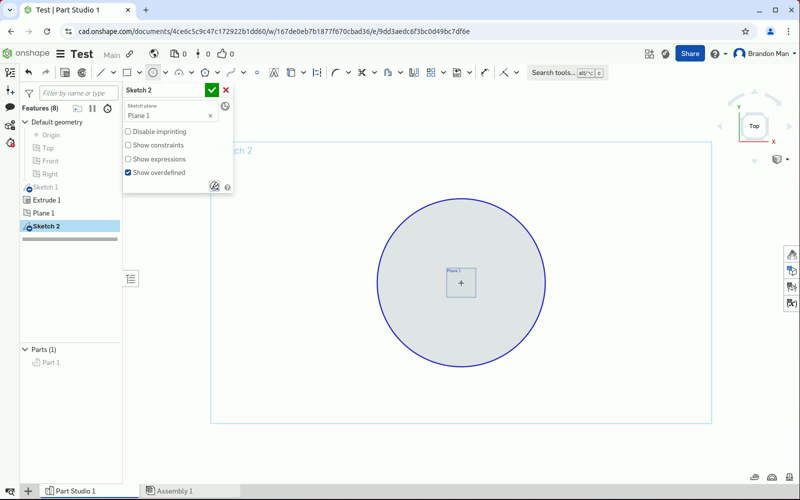
key_up(shift)
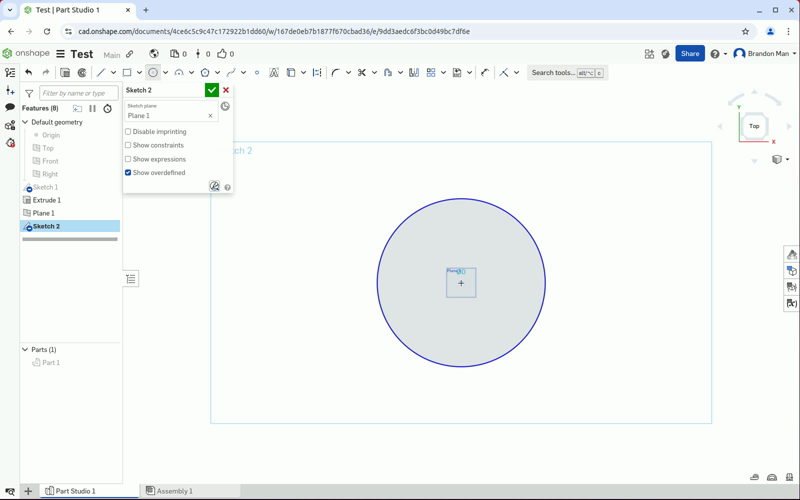
mouse_move(536, 282)
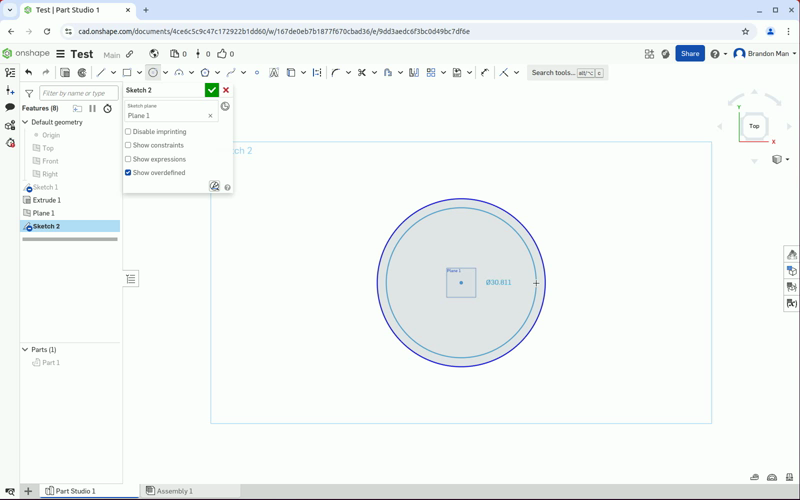
click(536, 282)
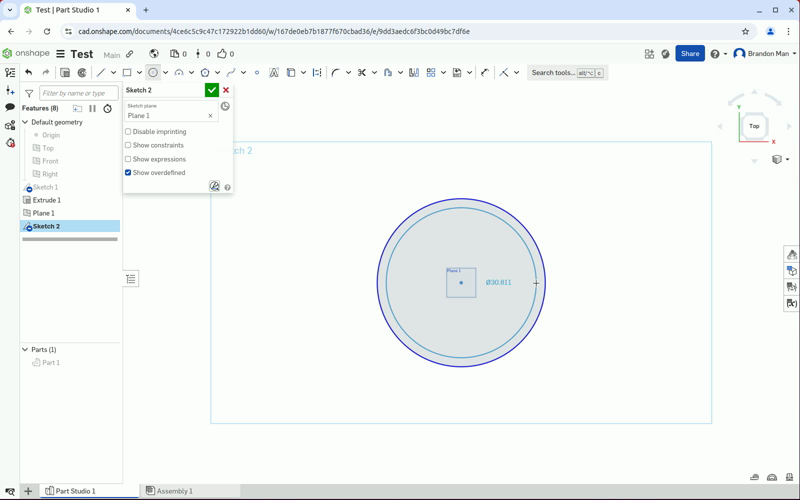
key(esc)
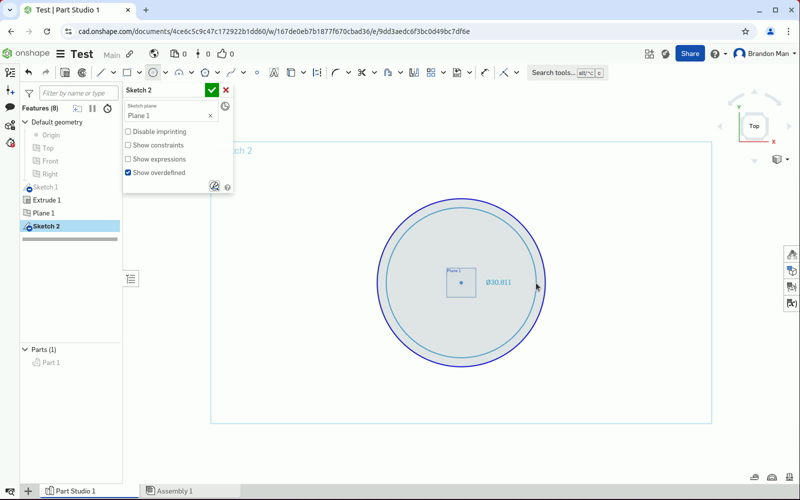
mouse_move(398, 332)
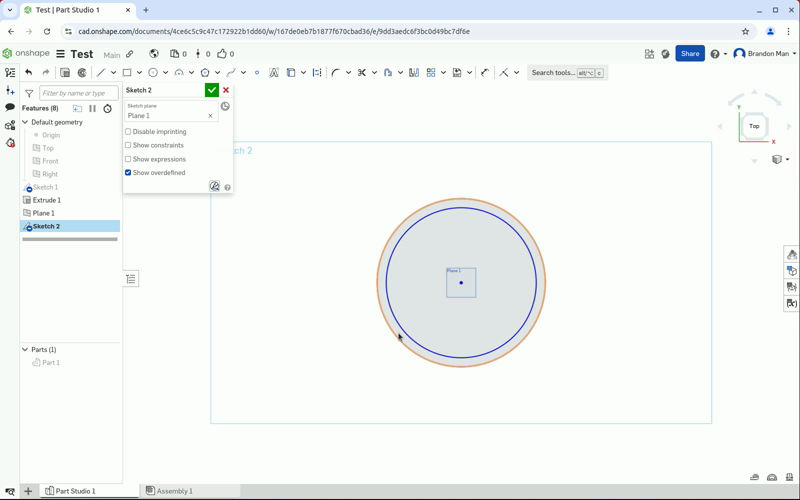
click(398, 332)
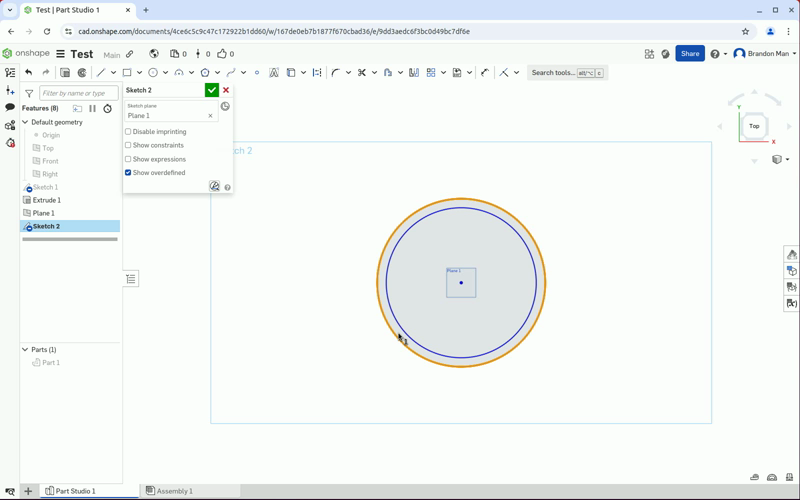
mouse_move(73, 352)
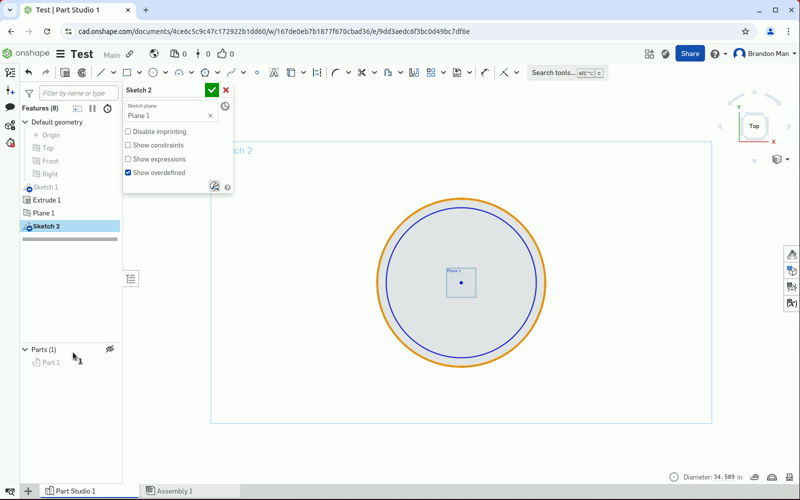
key(shift+y)
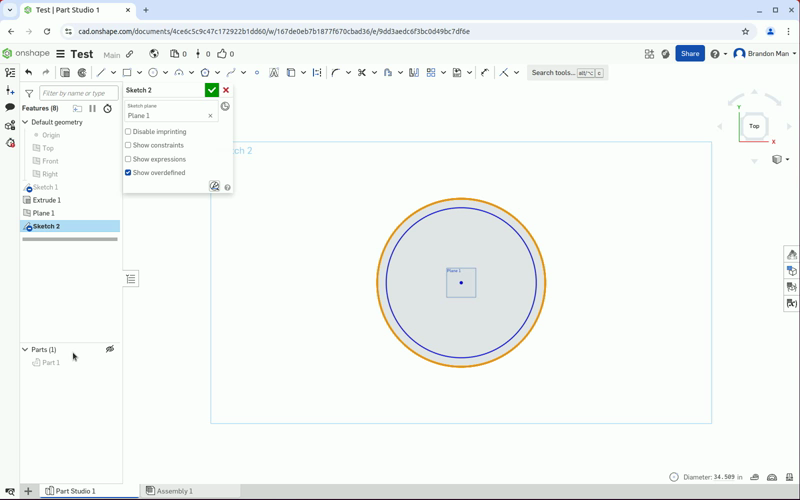
key(shift+e)
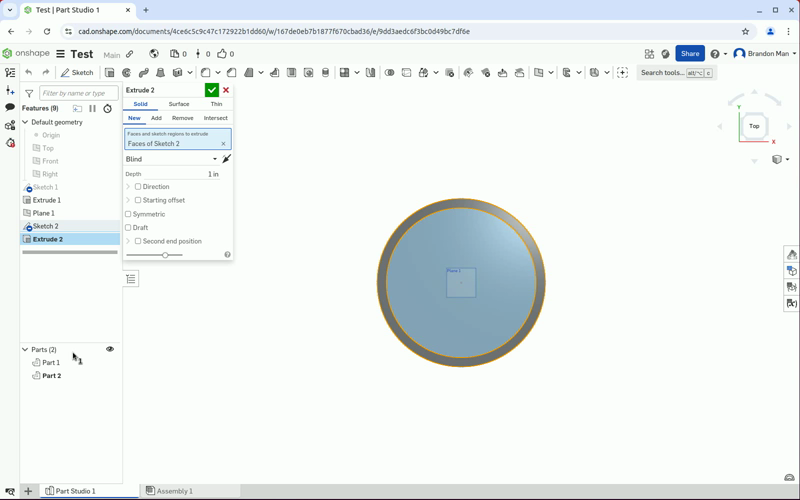
mouse_move(143, 106)
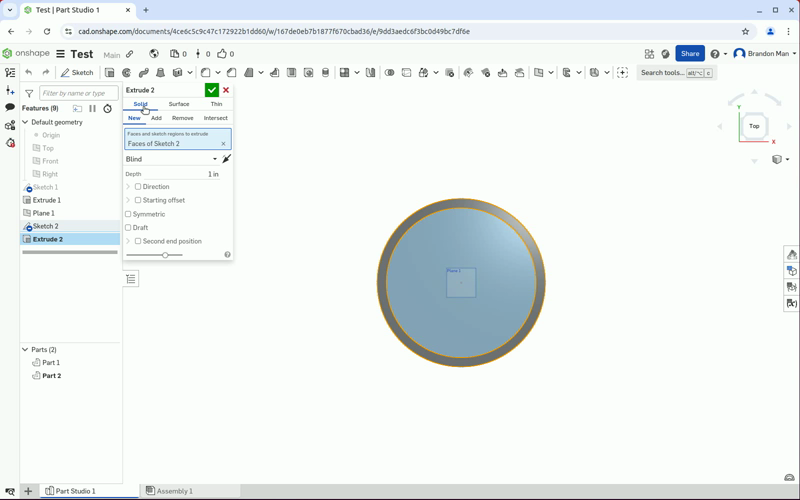
click(143, 106)
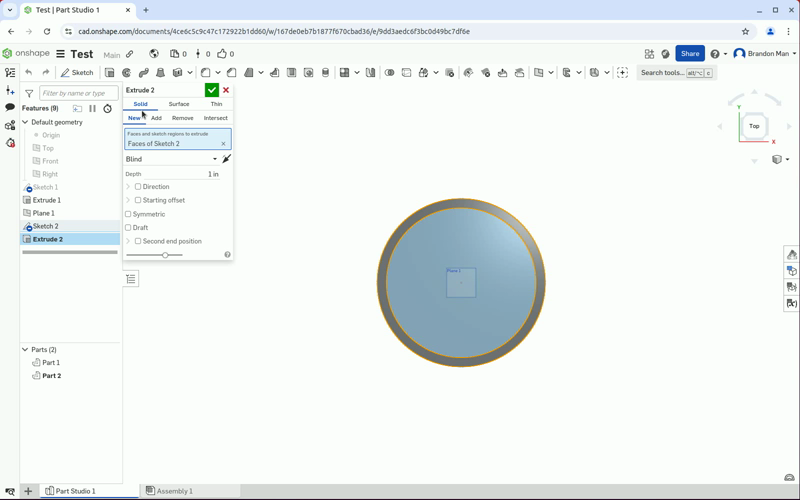
mouse_move(137, 120)
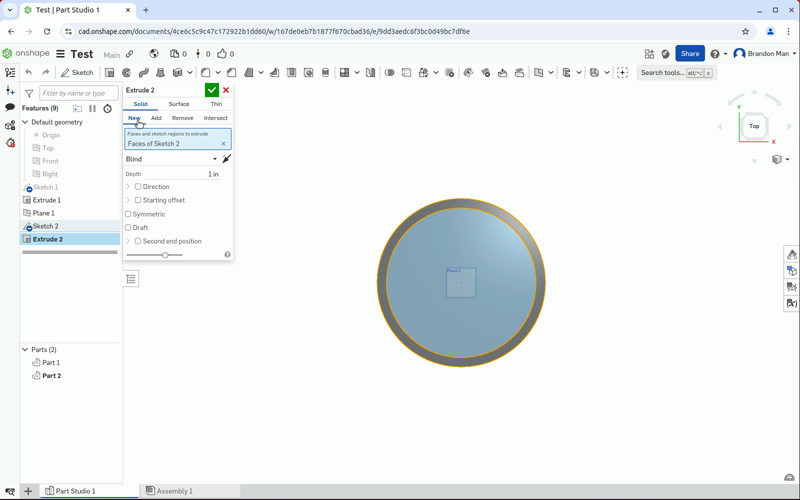
click(137, 120)
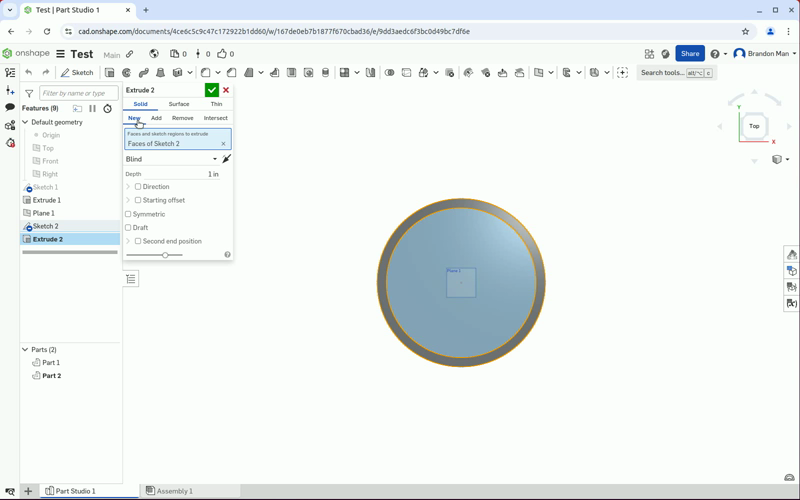
key(tab, 4)
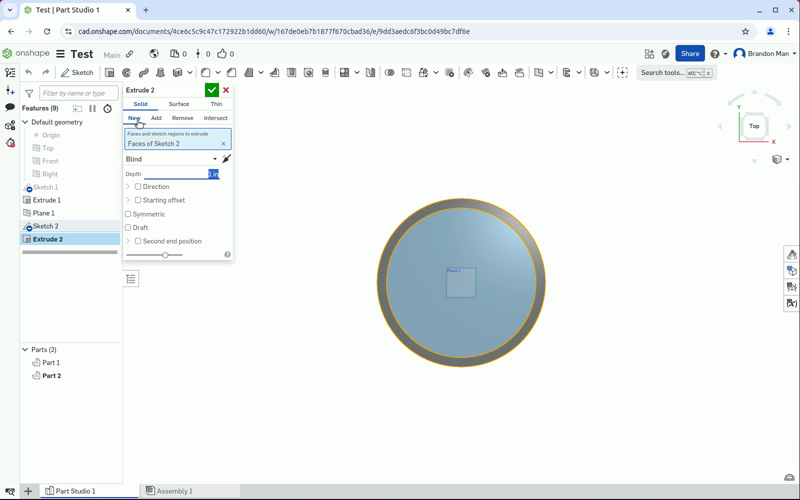
text(21.423)
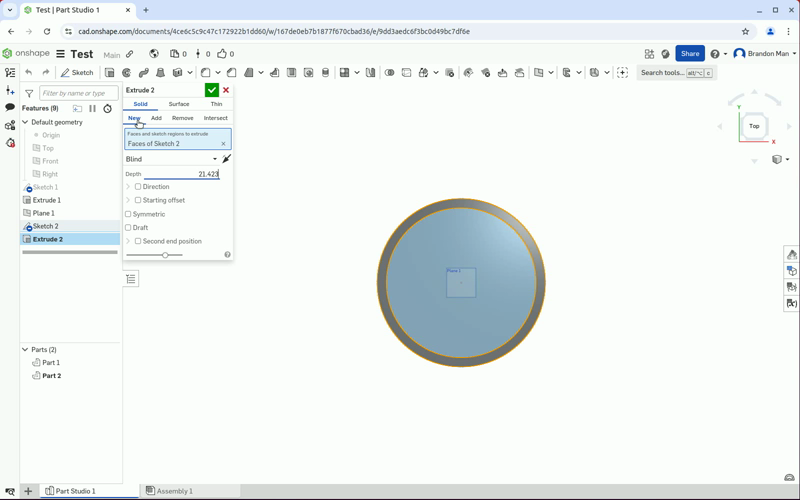
key(enter)
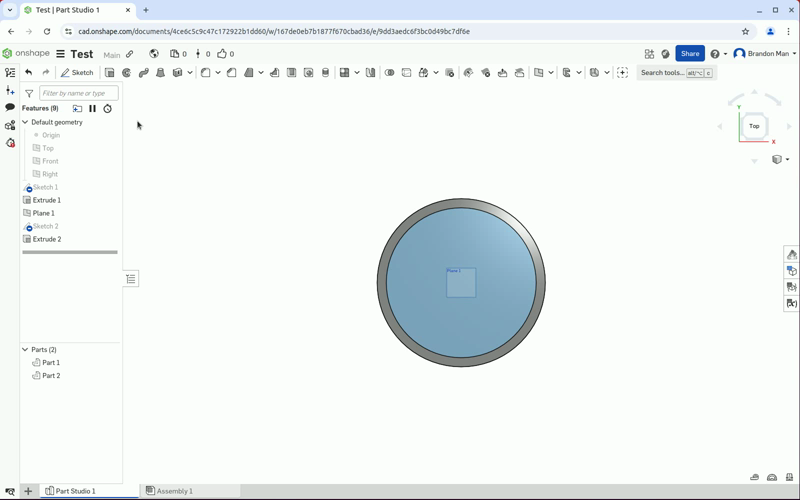
key(shift+h)
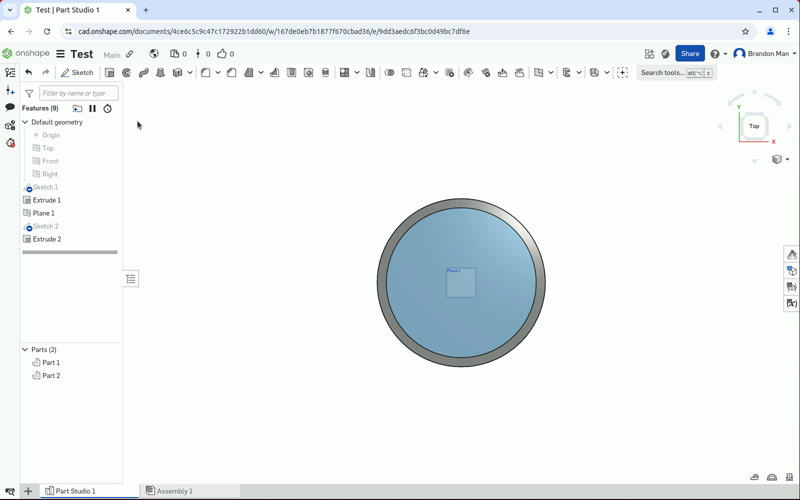
key(shift+h)
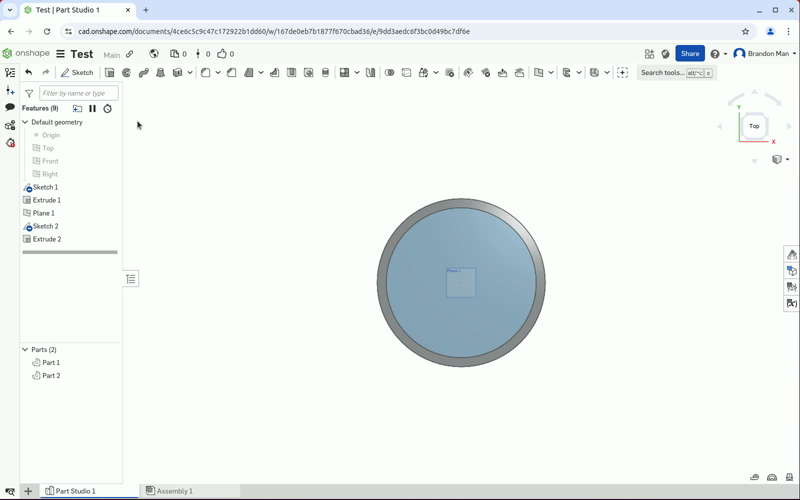
key(shift+7)
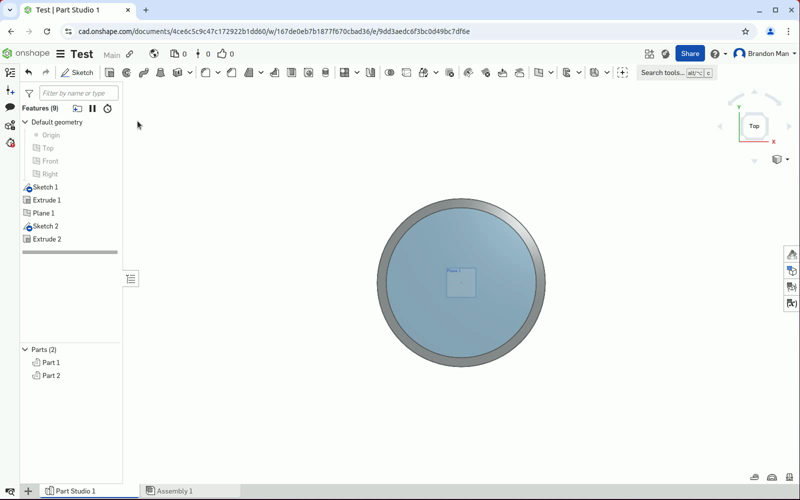
key(up, 3)
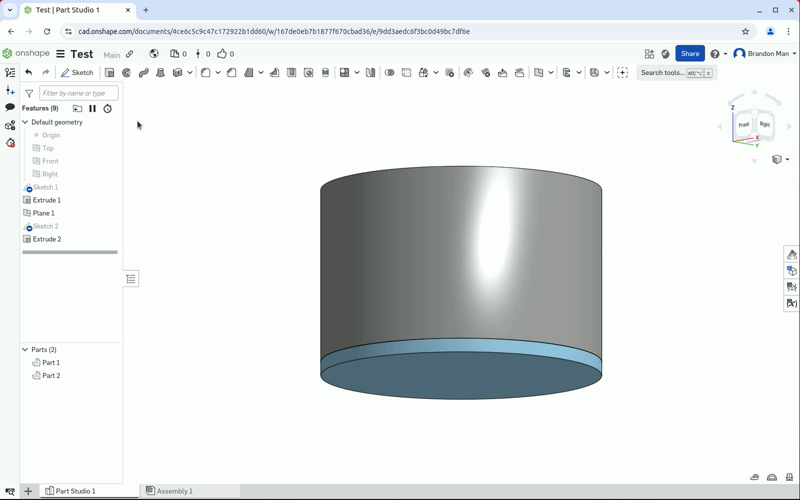
key(left, 3)
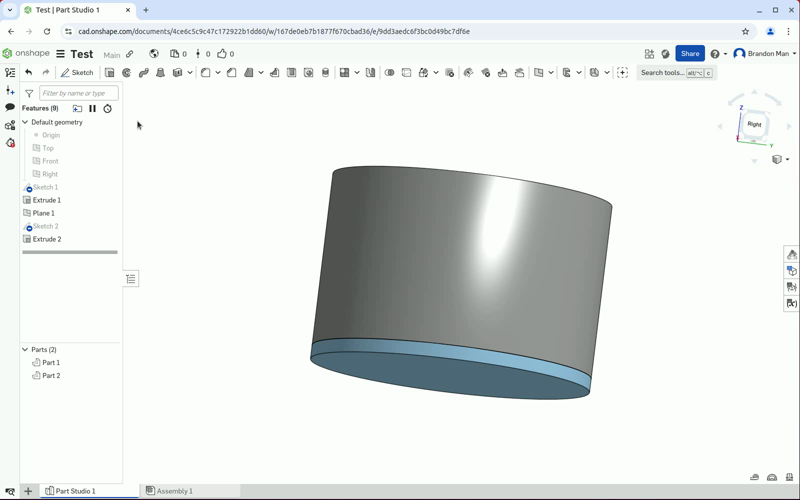
key(right, 3)
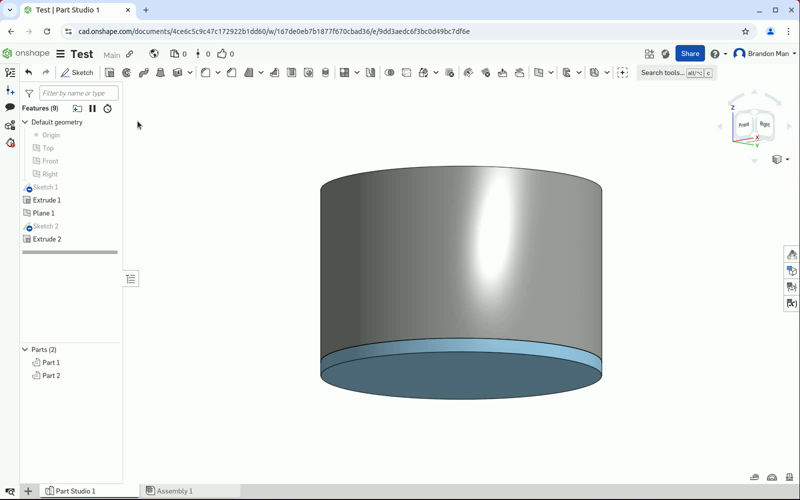
key(down, 3)
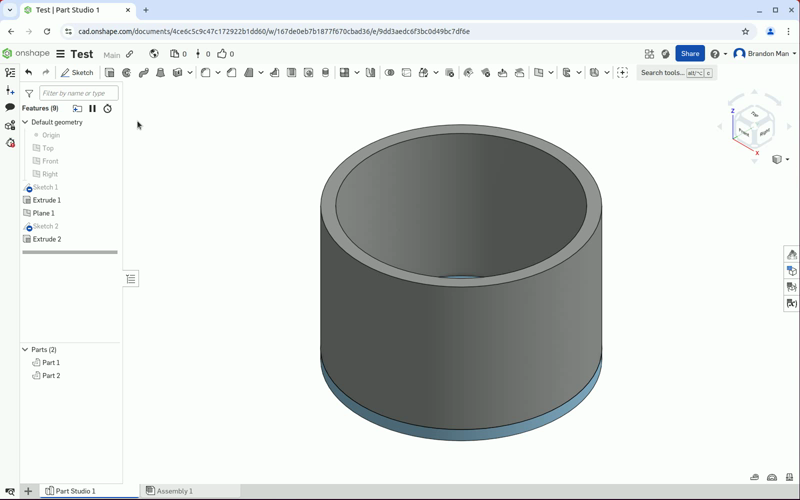
mouse_move(73, 189)
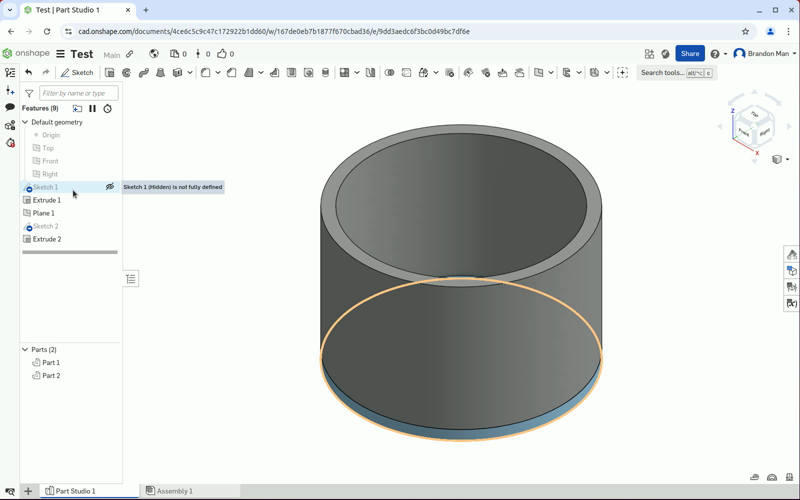
click(73, 189)